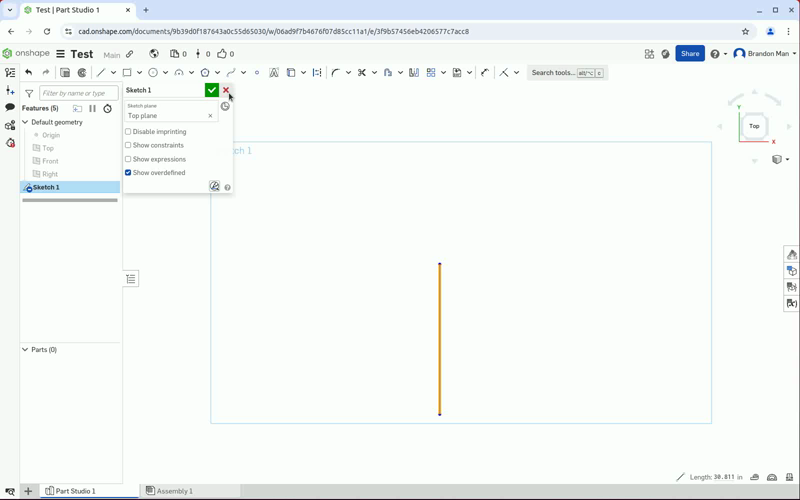
key(shift+h)
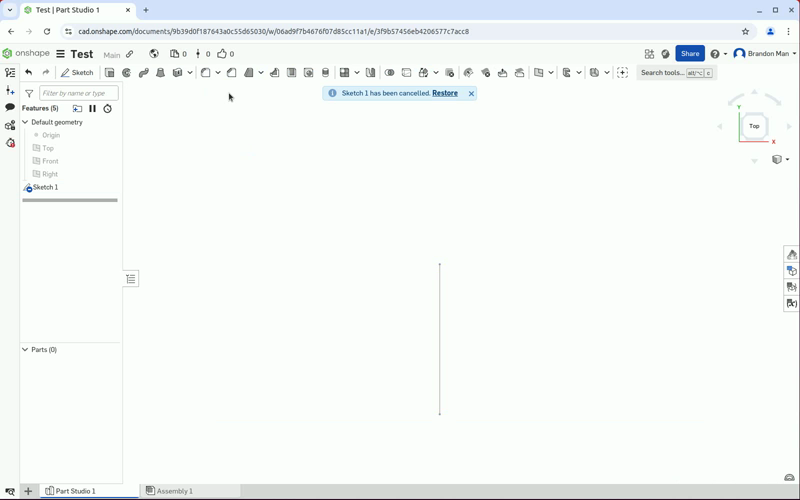
key(shift+s)
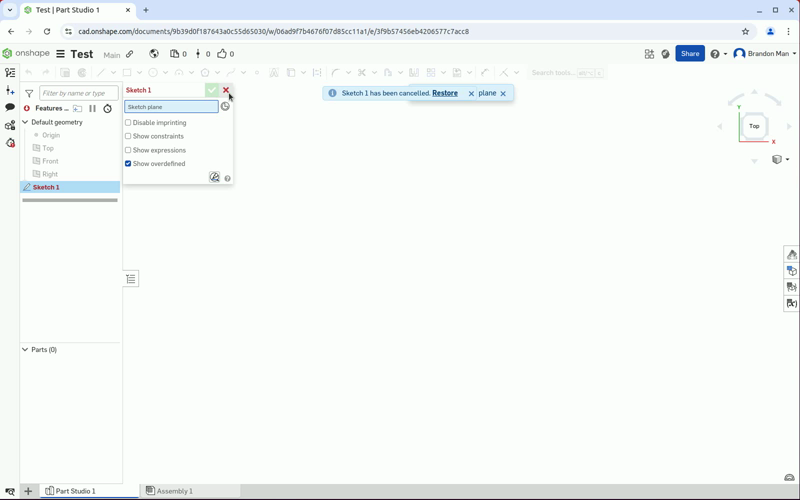
mouse_move(73, 150)
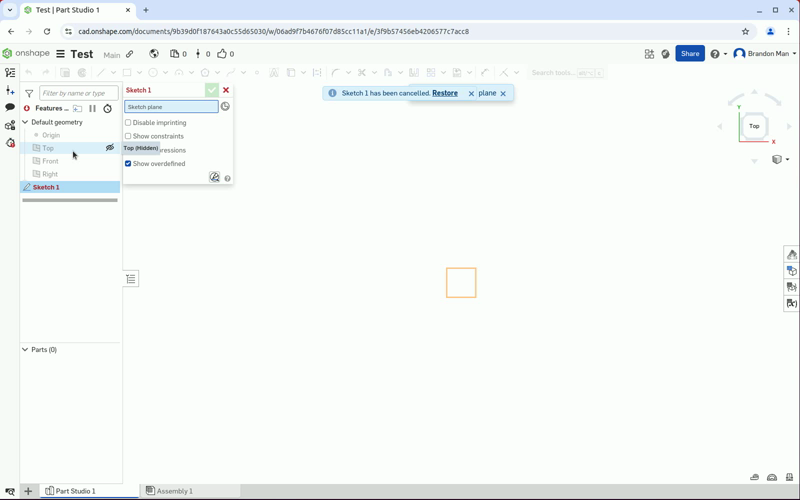
click(73, 150)
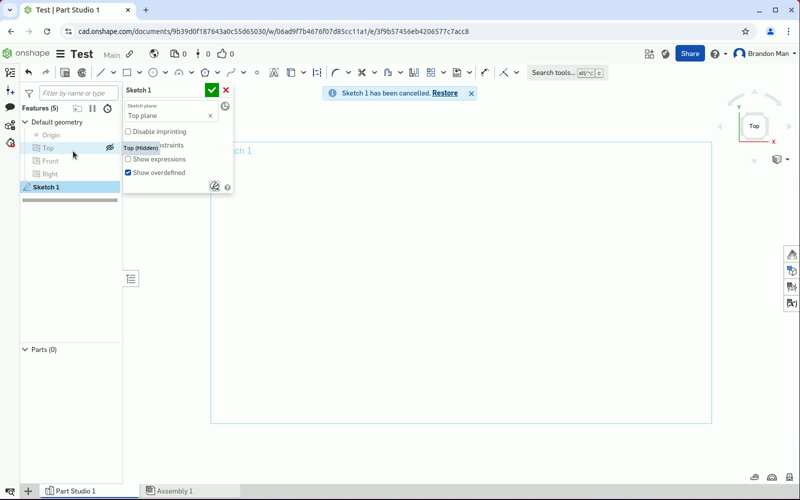
mouse_move(73, 352)
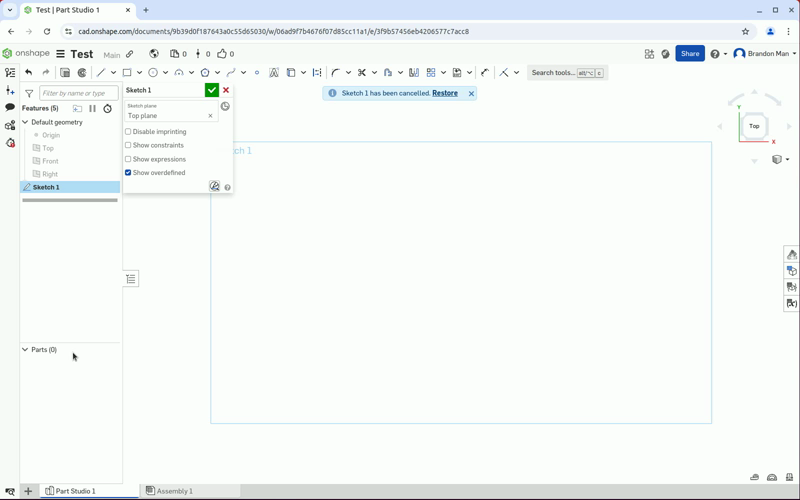
key(y)
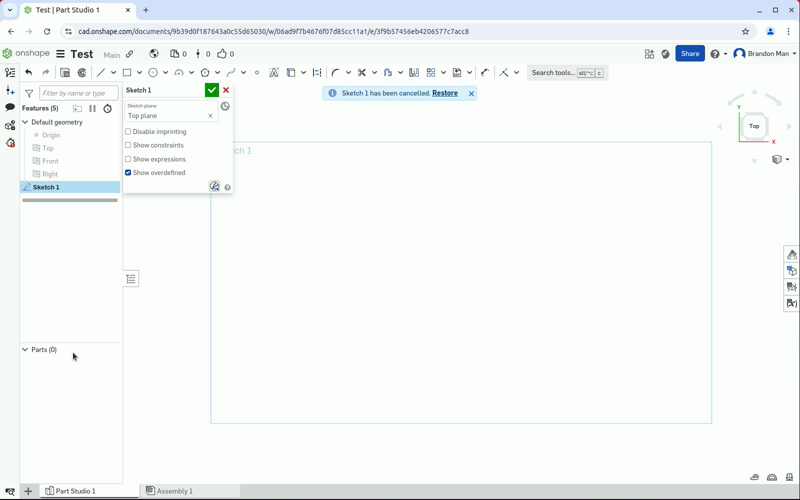
key(c)
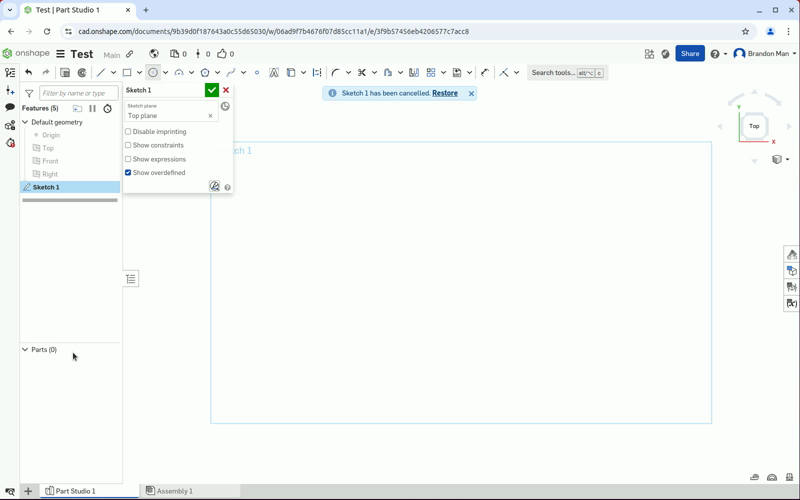
key_down(shift)
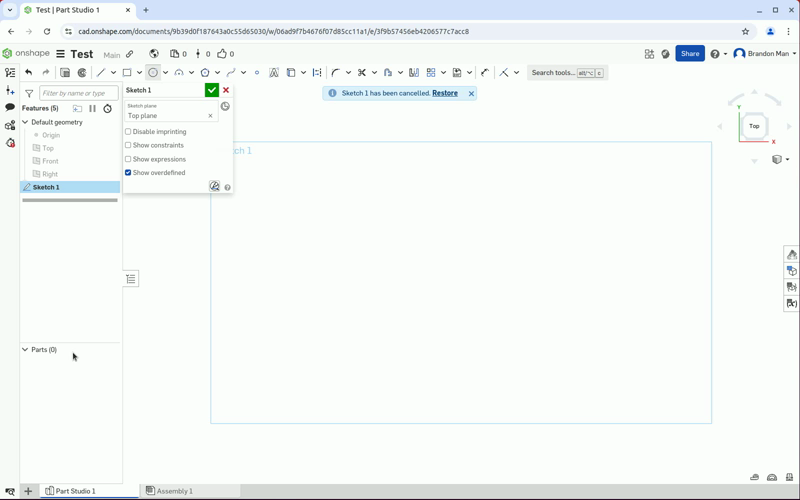
mouse_move(461, 282)
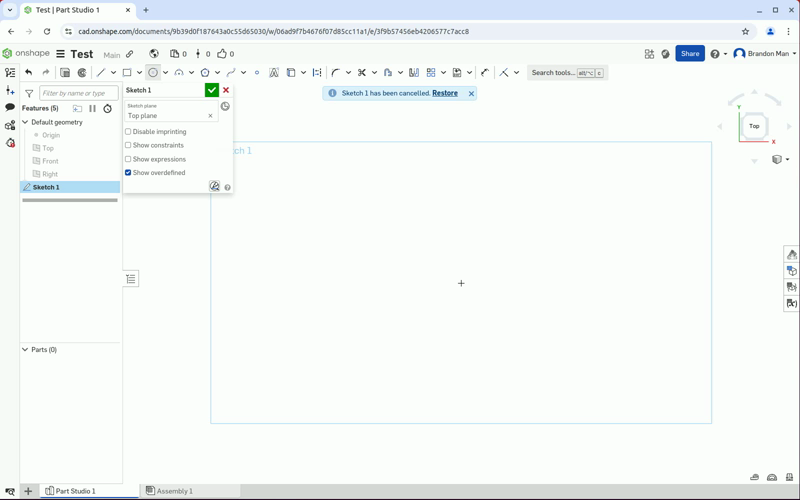
click(461, 282)
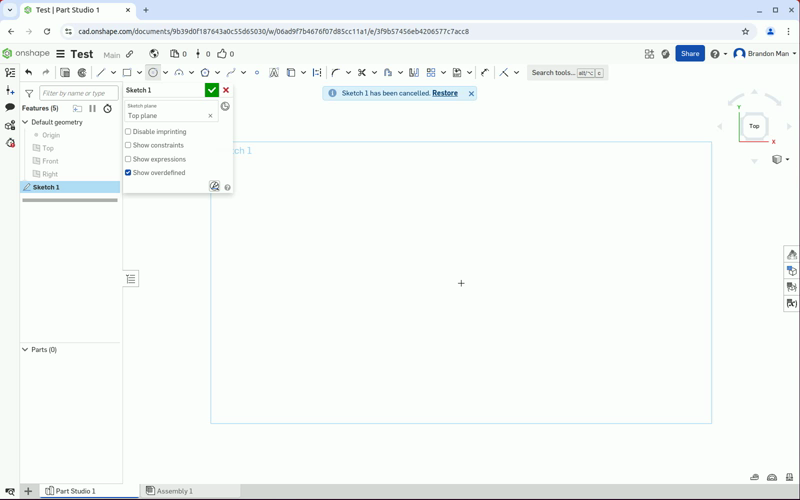
key_up(shift)
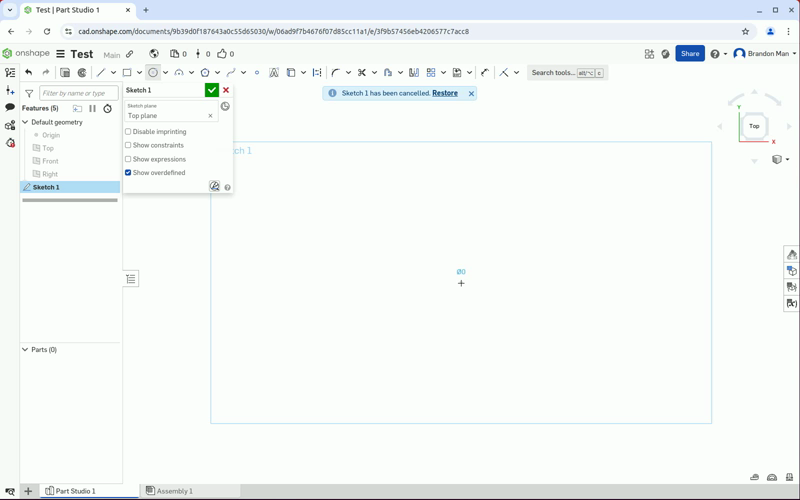
mouse_move(572, 282)
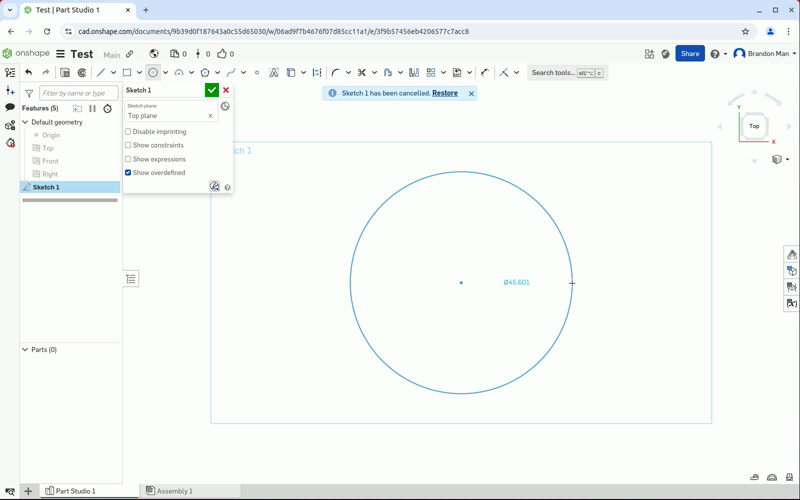
click(572, 282)
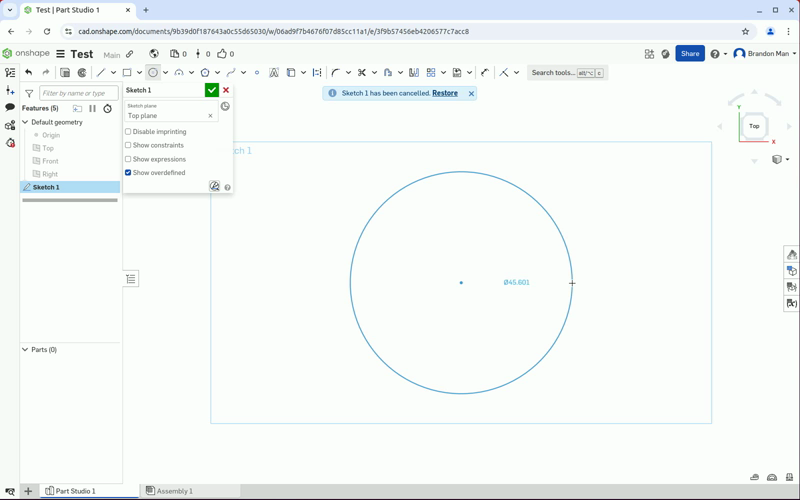
key(esc)
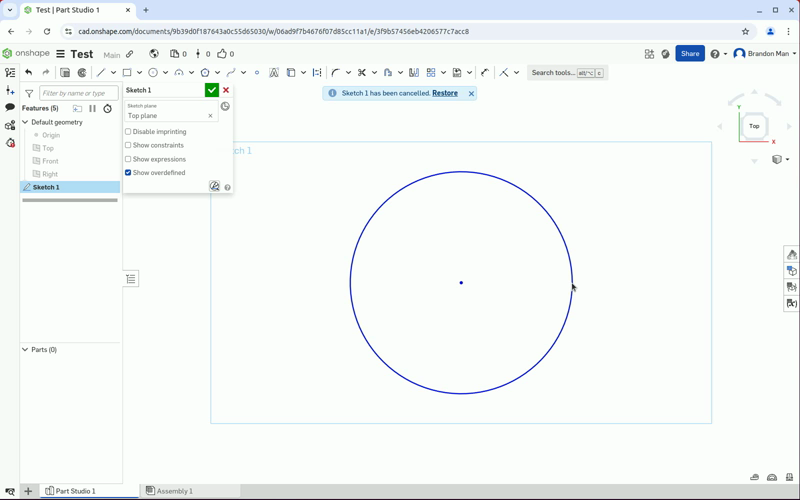
mouse_move(405, 289)
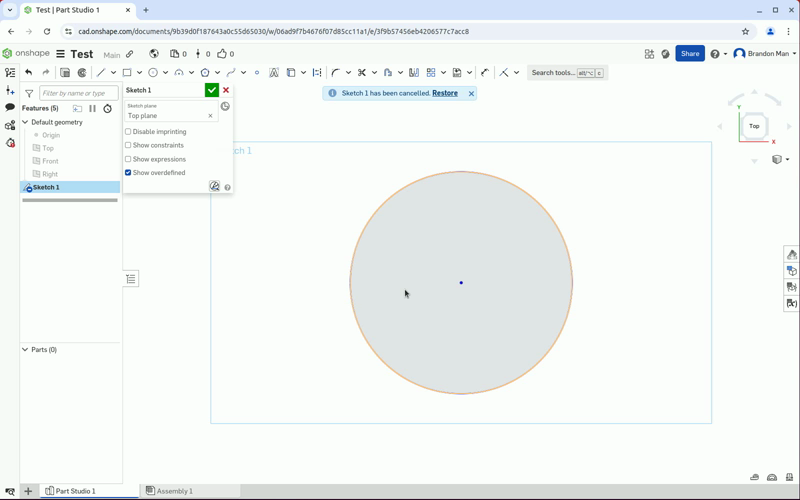
click(405, 289)
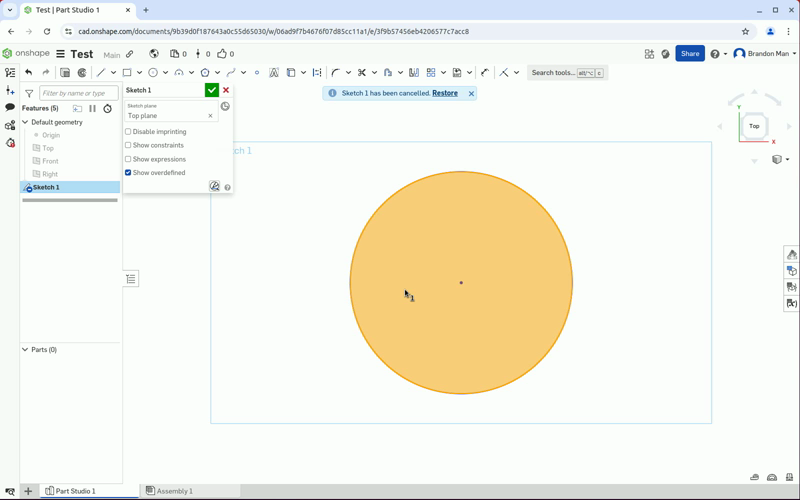
mouse_move(73, 352)
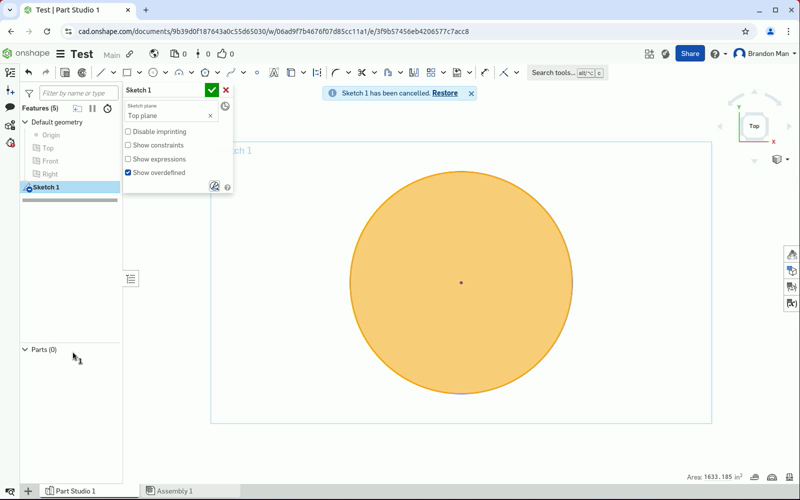
key(shift+y)
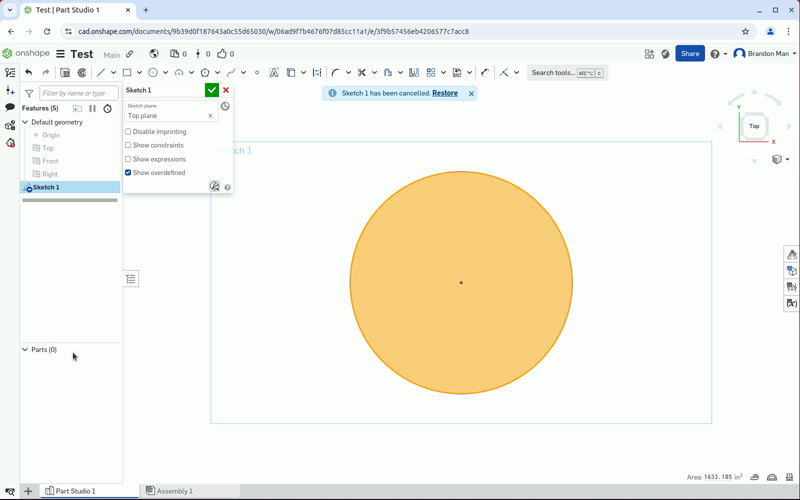
key(shift+e)
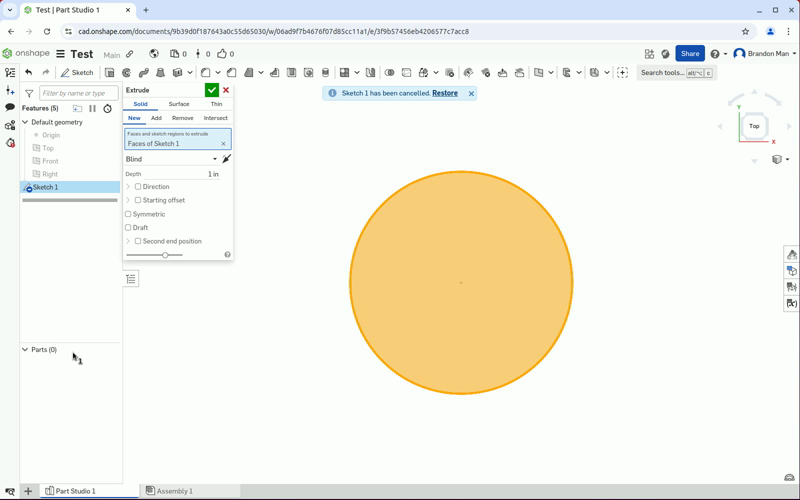
mouse_move(143, 106)
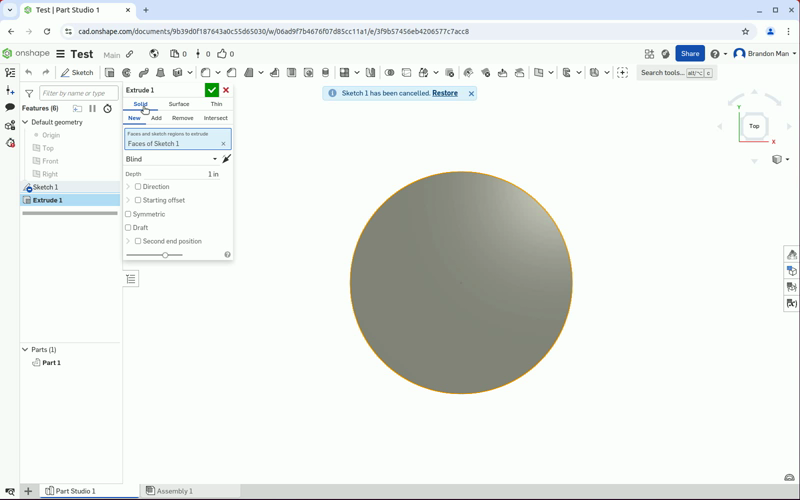
click(143, 106)
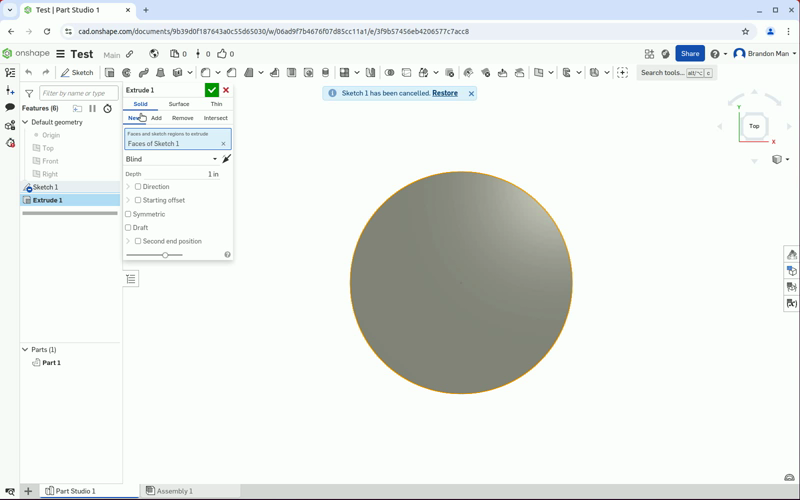
mouse_move(137, 120)
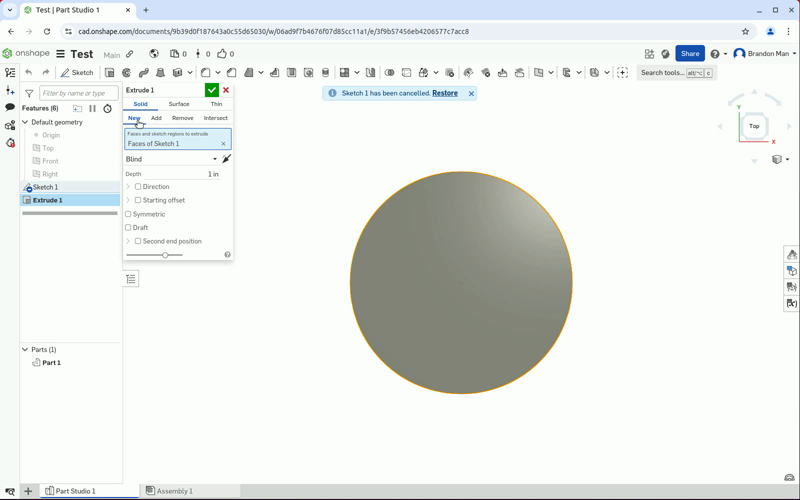
click(137, 120)
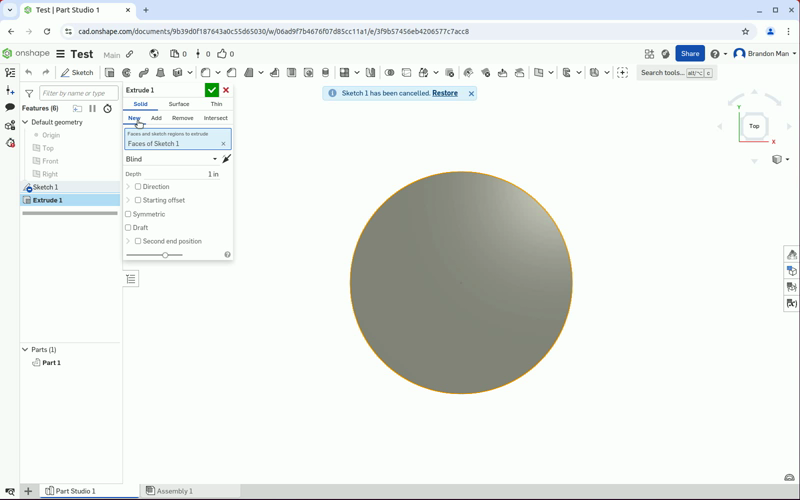
key(tab, 4)
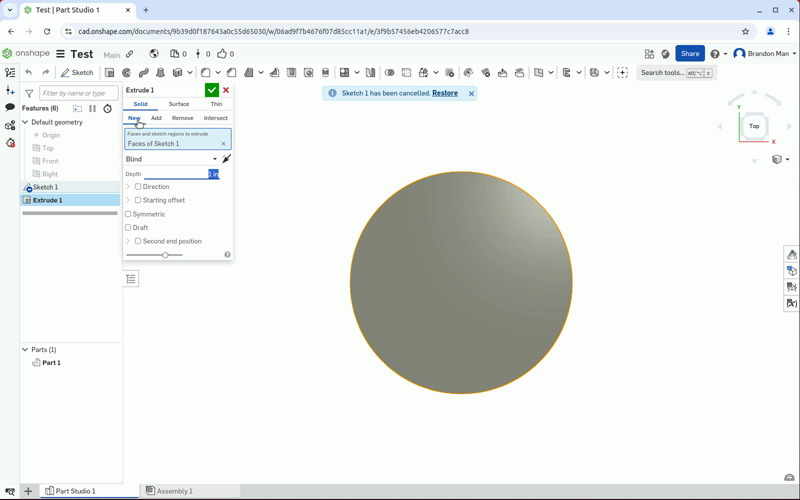
text(4.092)
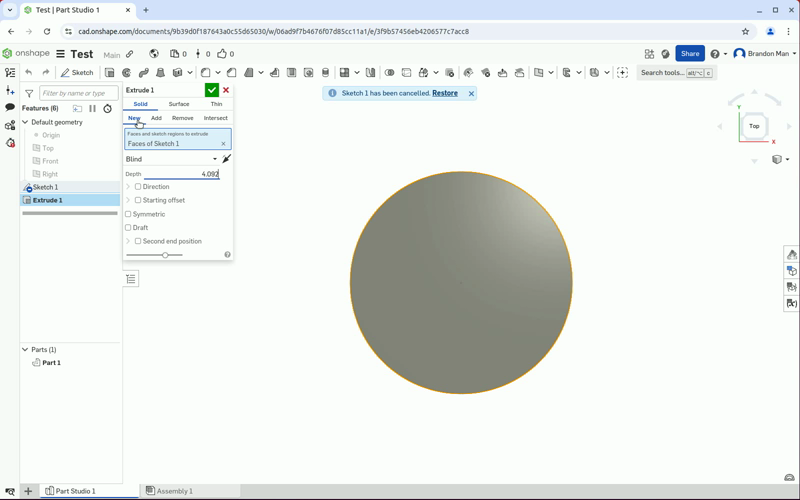
key(enter)
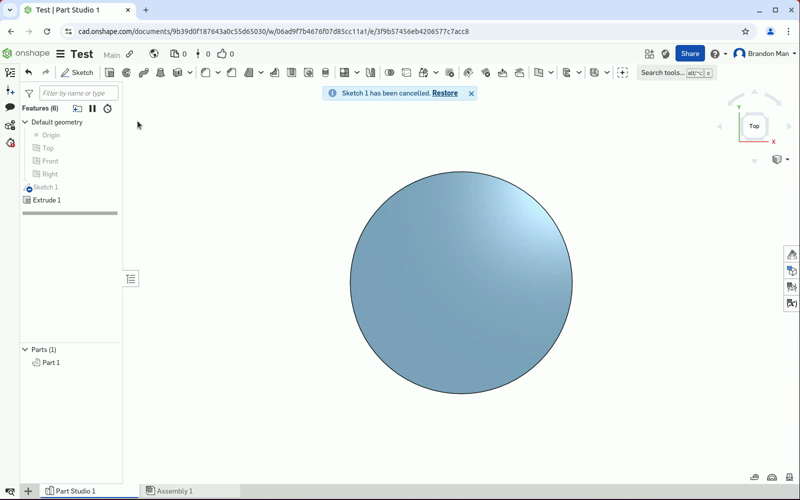
key(shift+h)
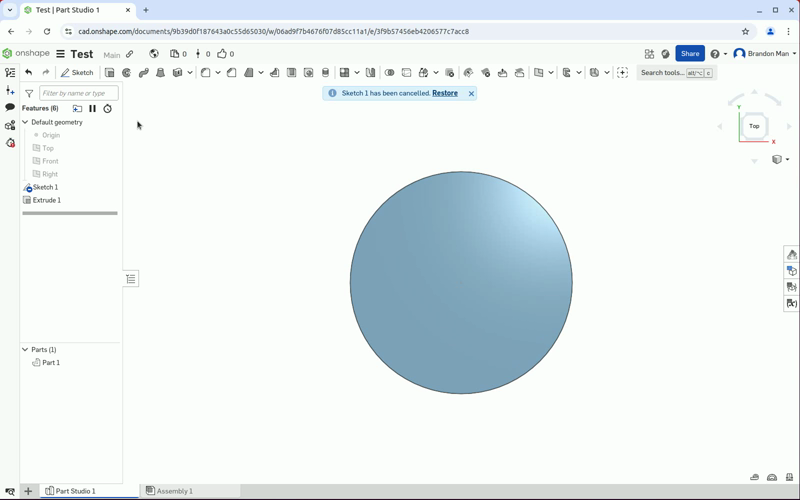
key(shift+h)
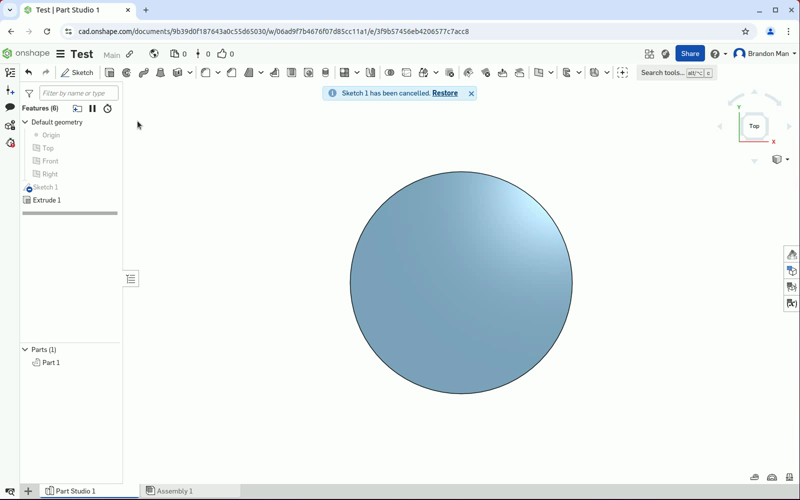
mouse_move(73, 189)
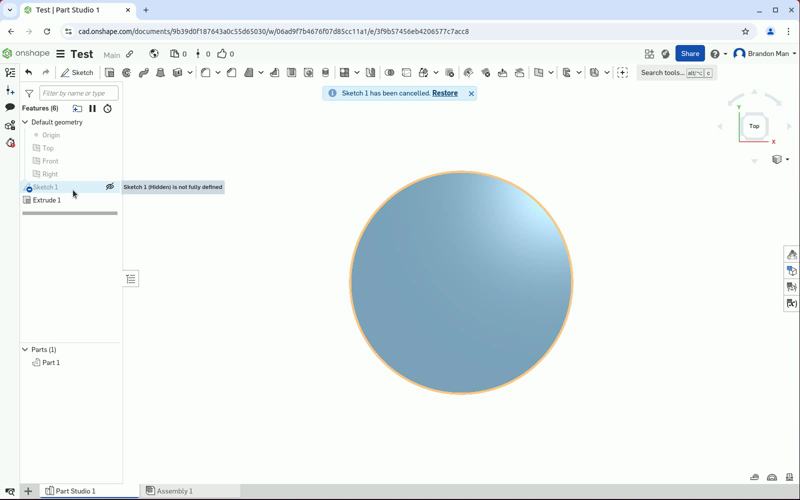
click(73, 189)
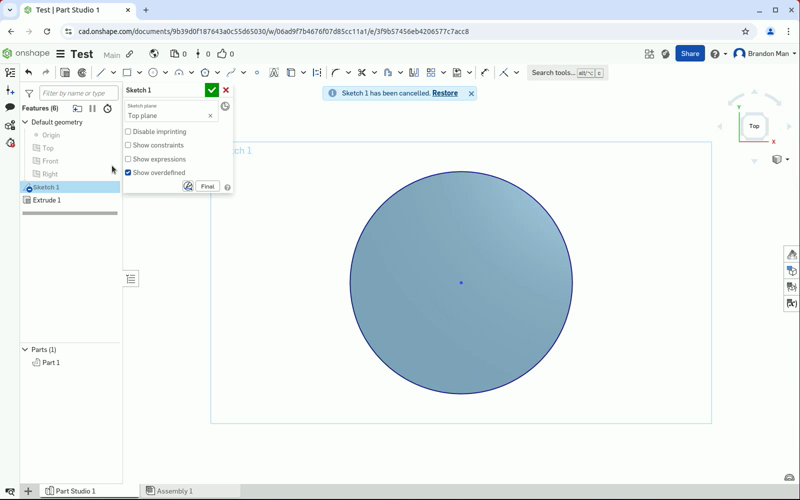
mouse_move(229, 92)
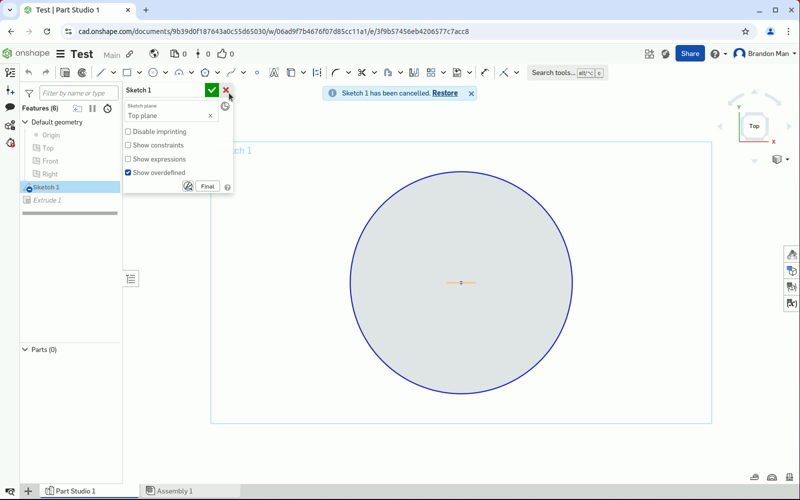
click(229, 92)
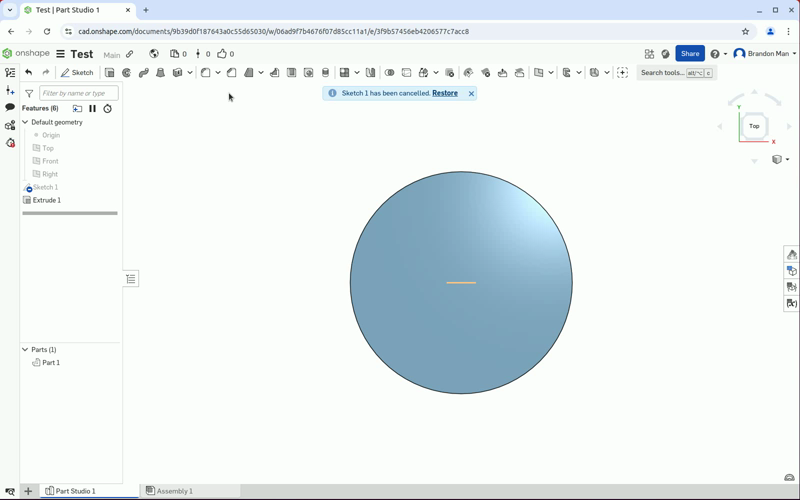
mouse_move(541, 75)
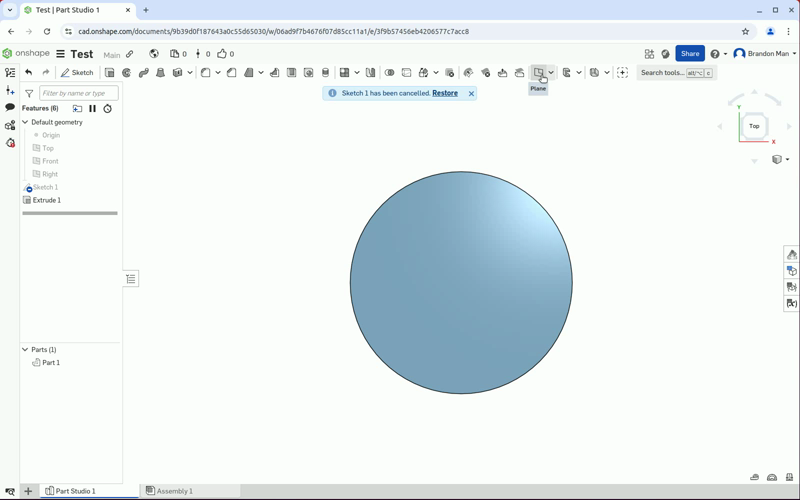
click(541, 75)
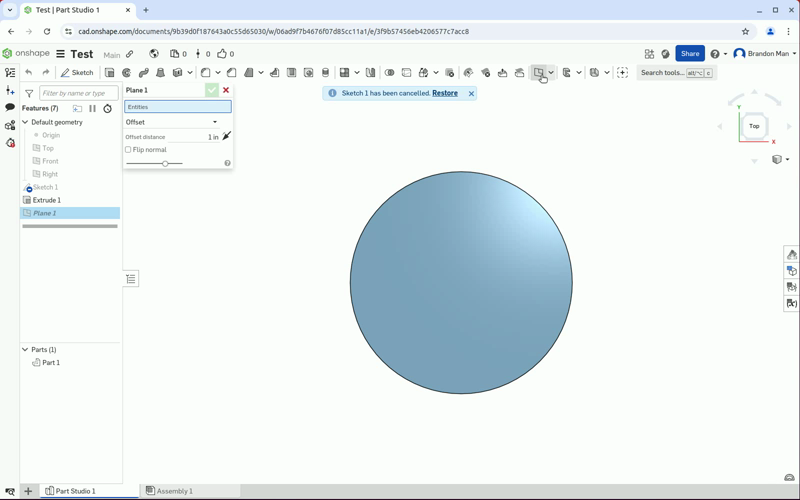
mouse_move(73, 150)
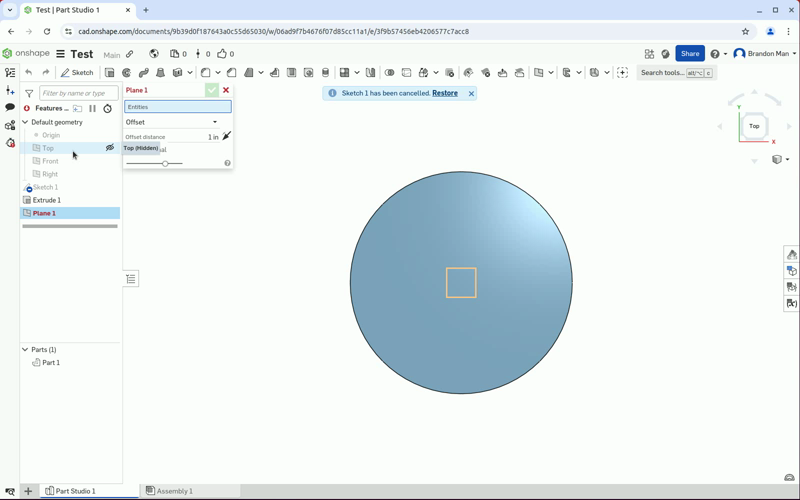
click(73, 150)
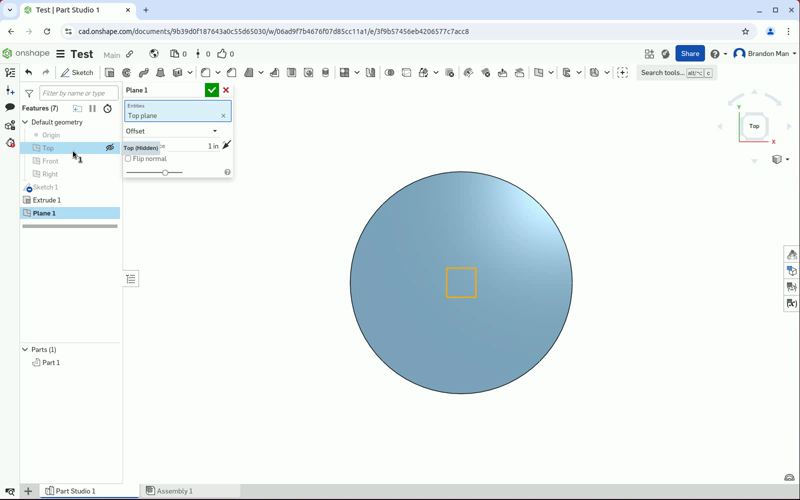
key(tab, 2)
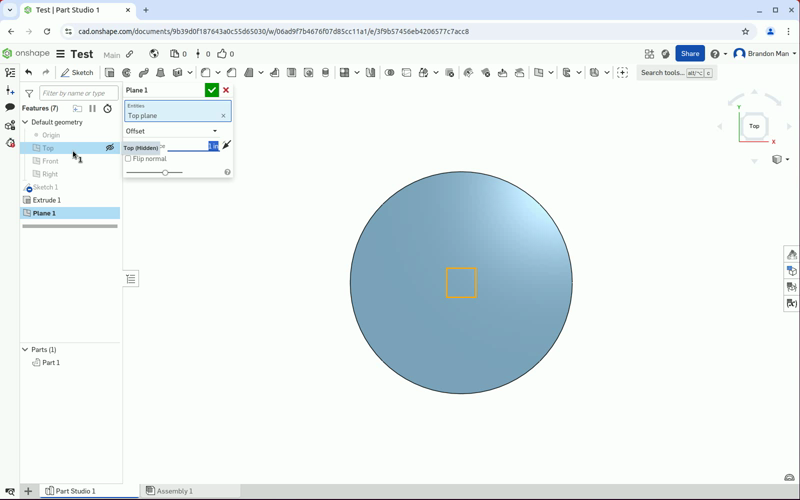
text(4.098)
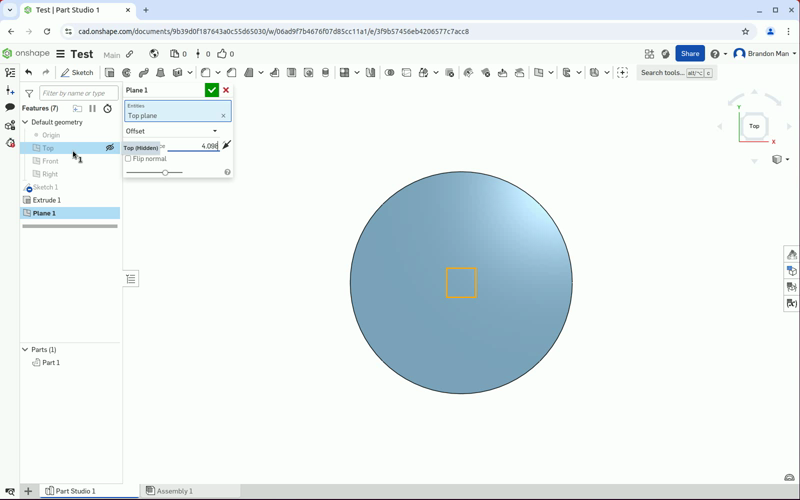
key(enter, 2)
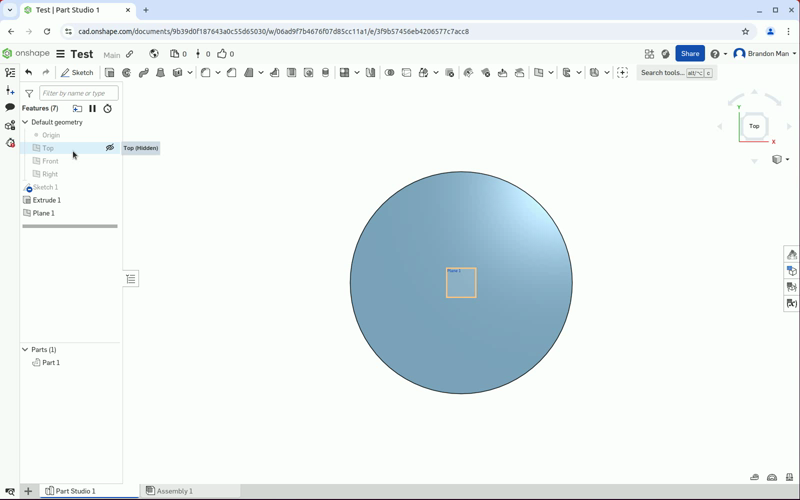
key(shift+s)
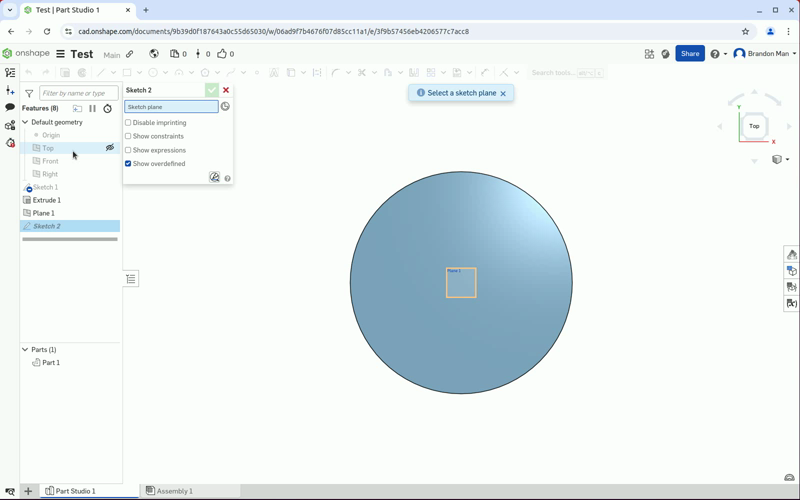
mouse_move(73, 215)
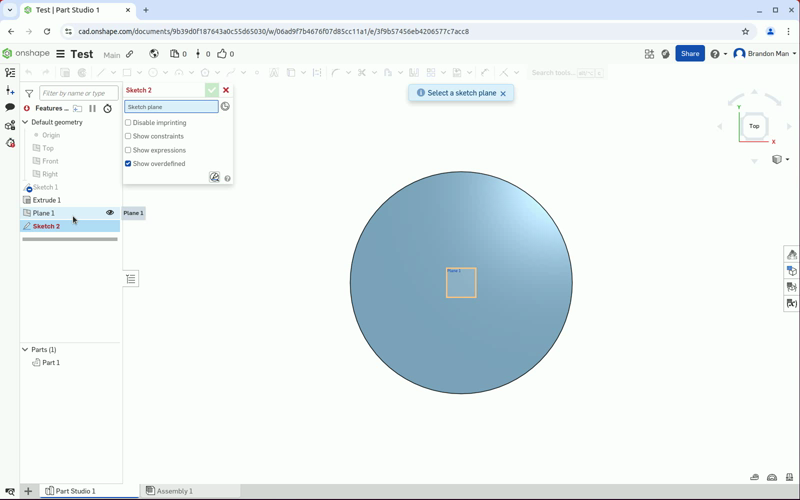
click(73, 215)
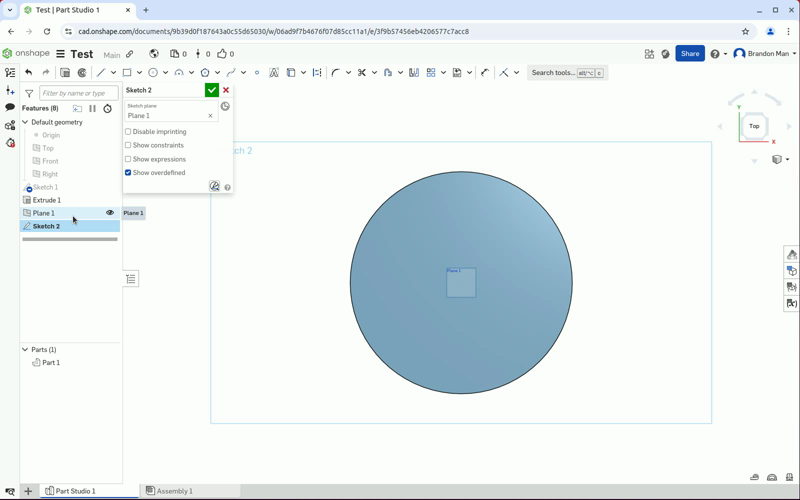
mouse_move(73, 352)
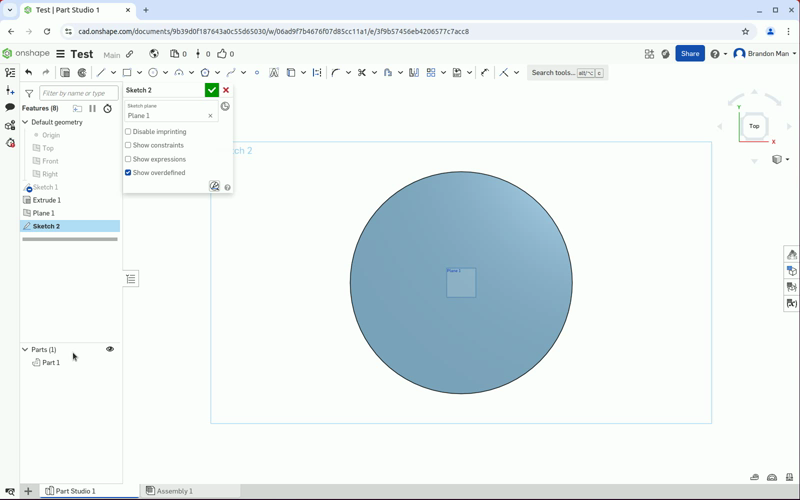
key(y)
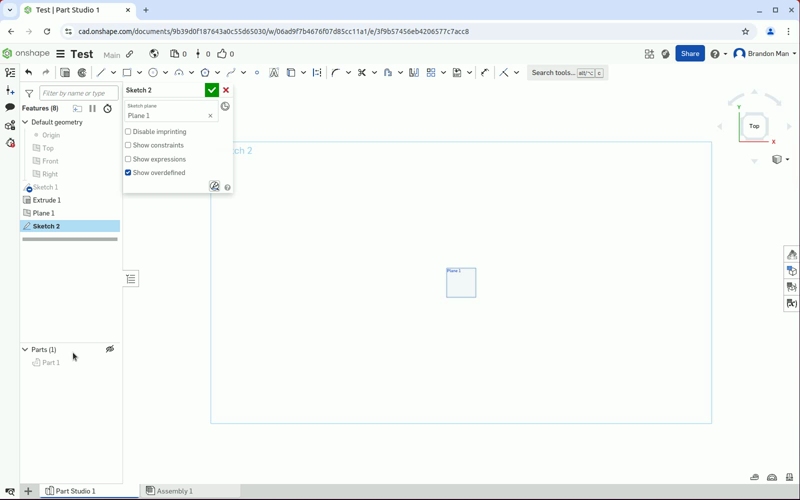
key(c)
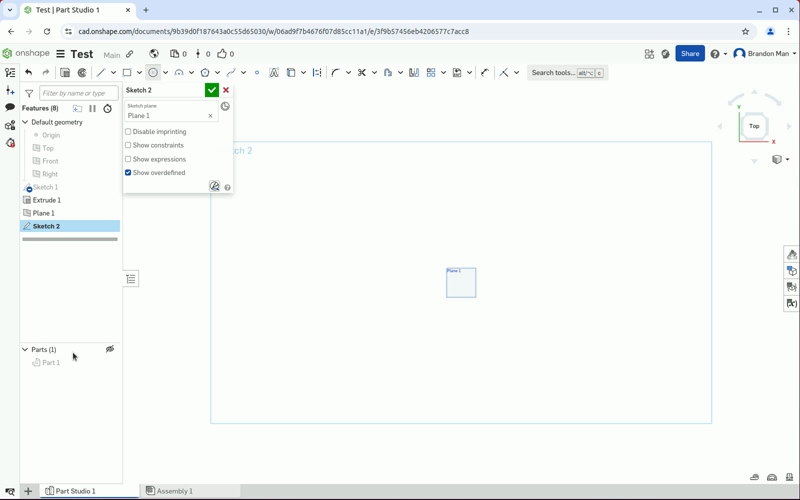
key_down(shift)
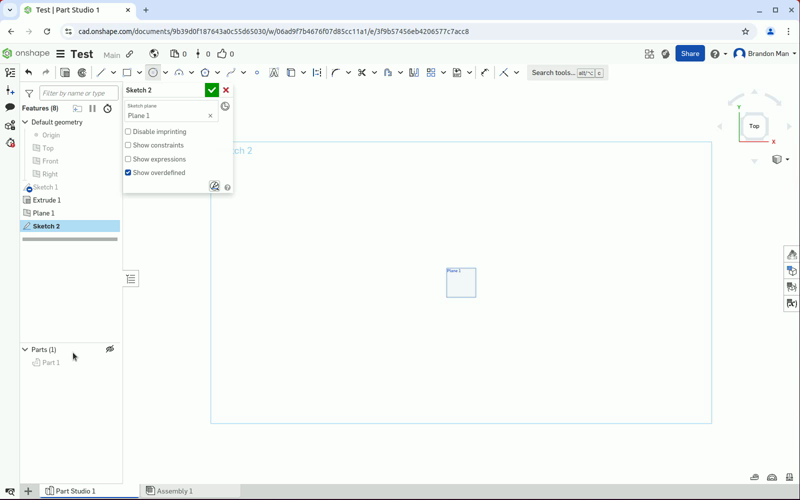
mouse_move(461, 282)
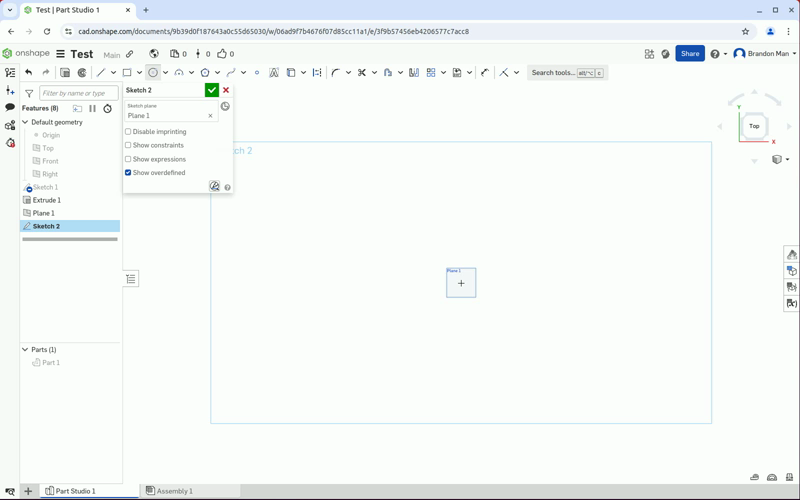
click(461, 282)
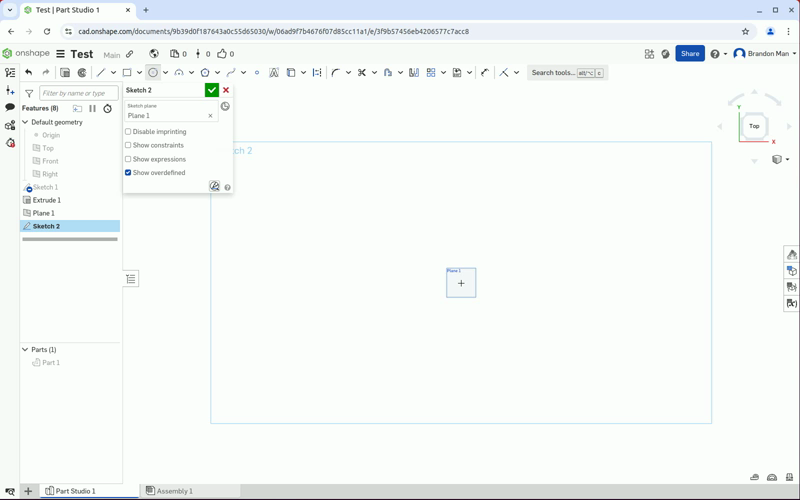
key_up(shift)
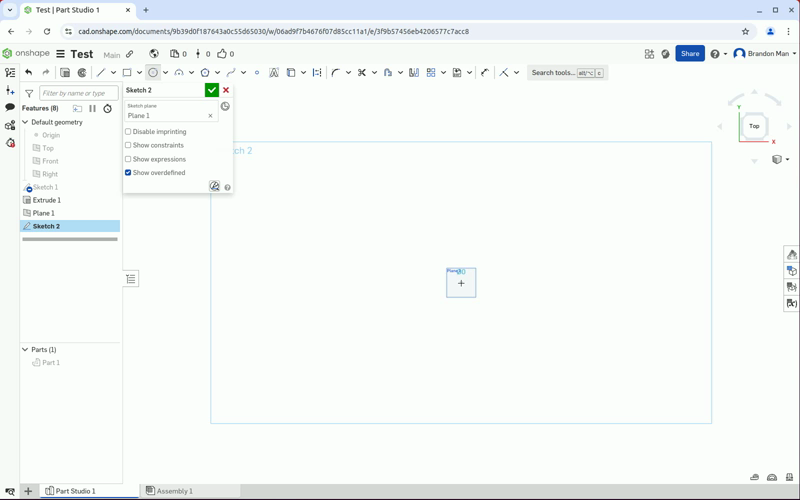
mouse_move(492, 282)
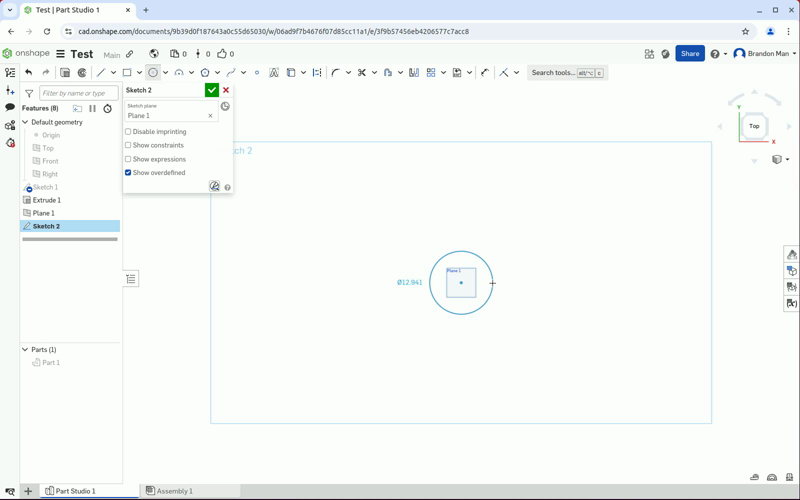
click(492, 282)
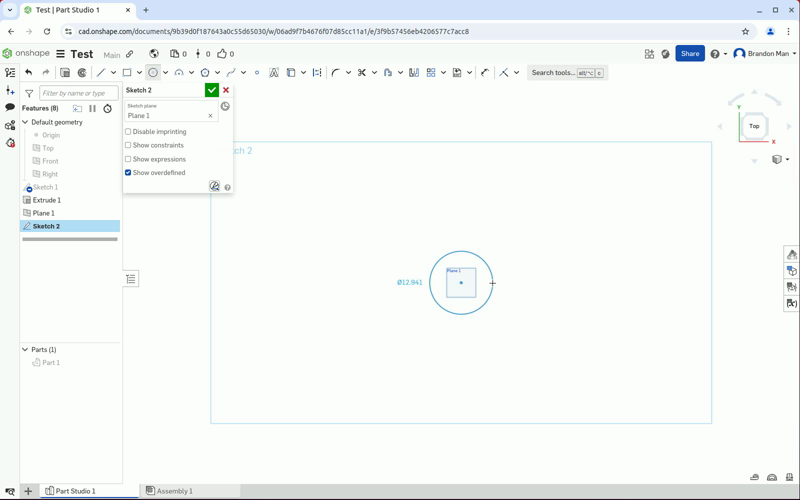
key(esc)
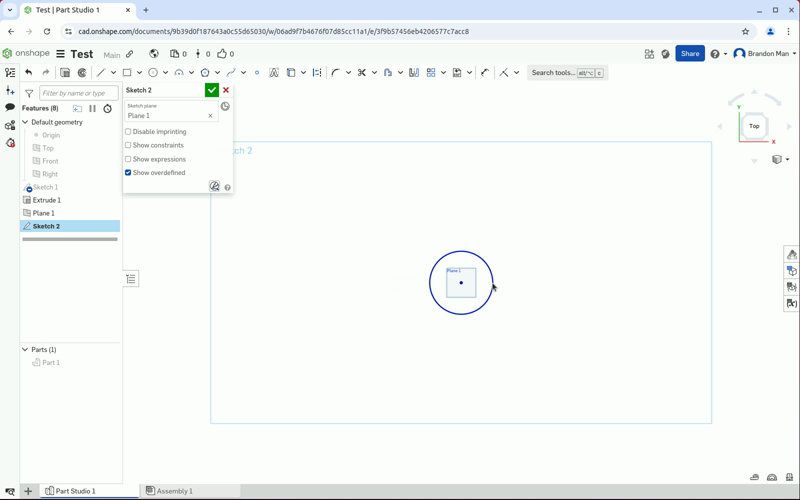
mouse_move(442, 285)
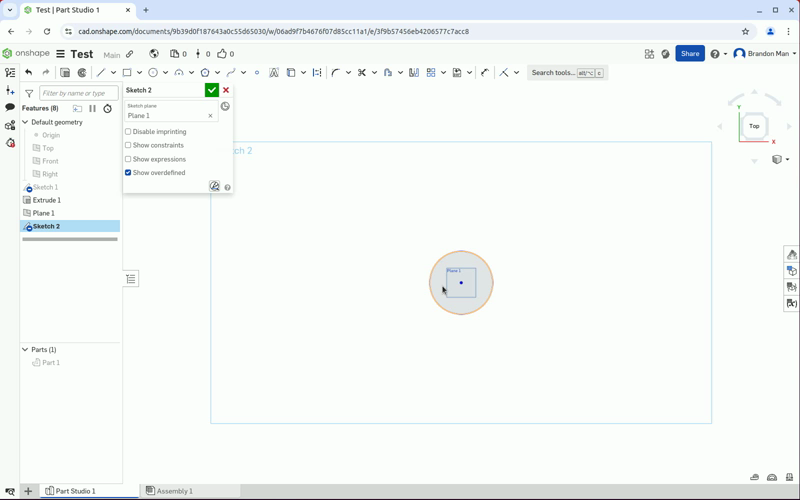
click(442, 285)
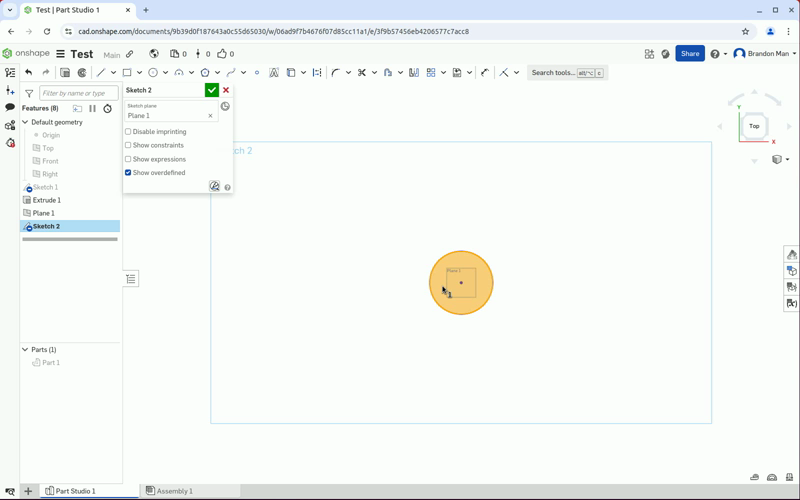
mouse_move(73, 352)
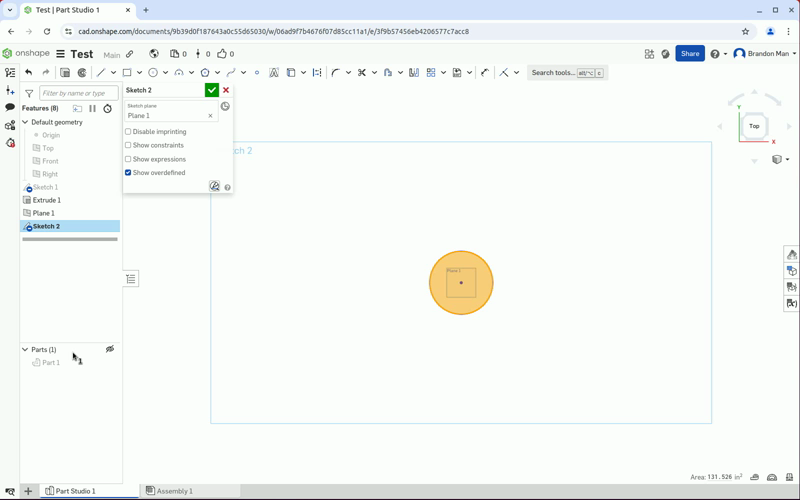
key(shift+y)
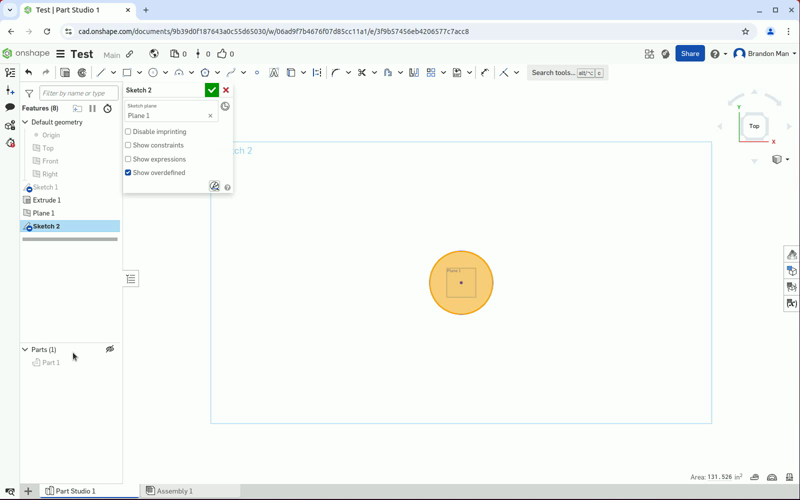
key(shift+e)
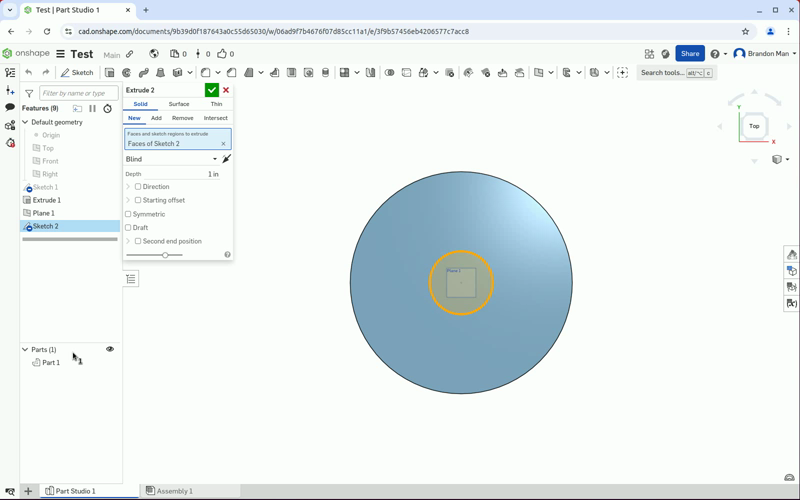
mouse_move(143, 106)
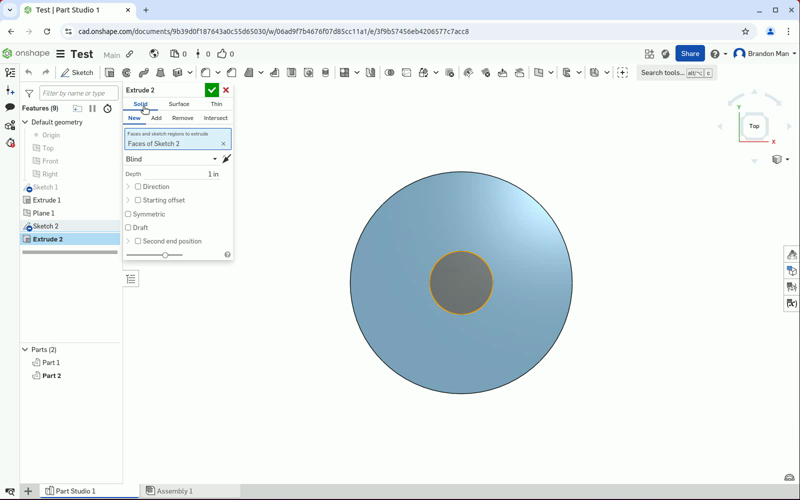
click(143, 106)
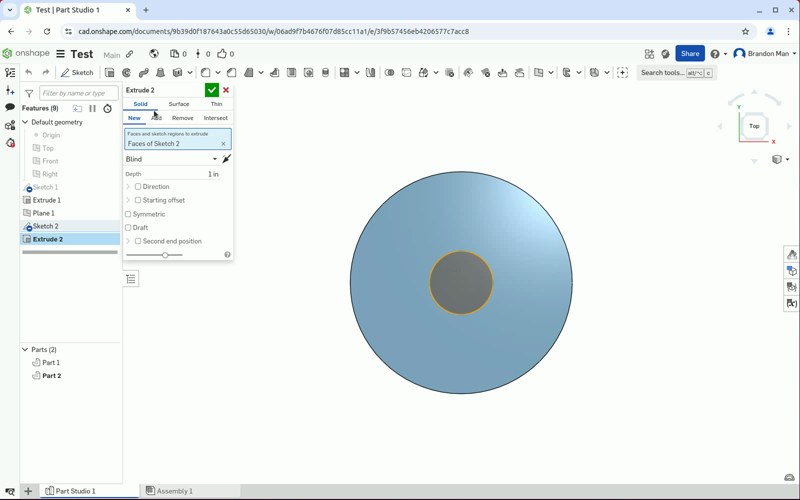
mouse_move(186, 120)
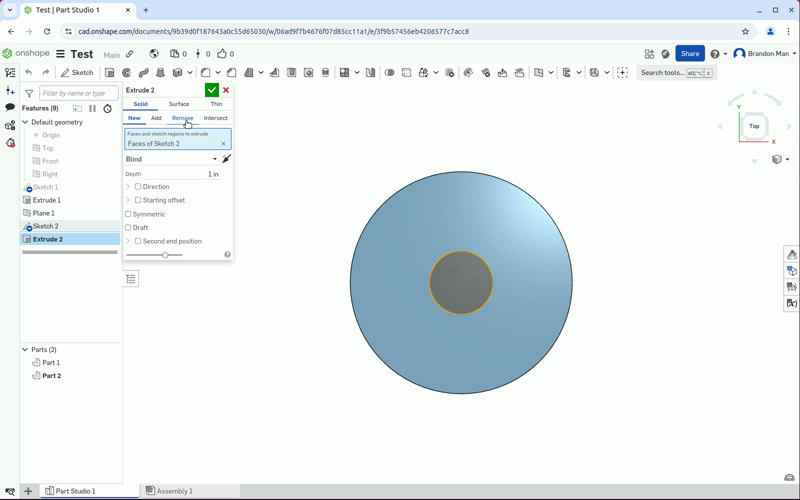
click(186, 120)
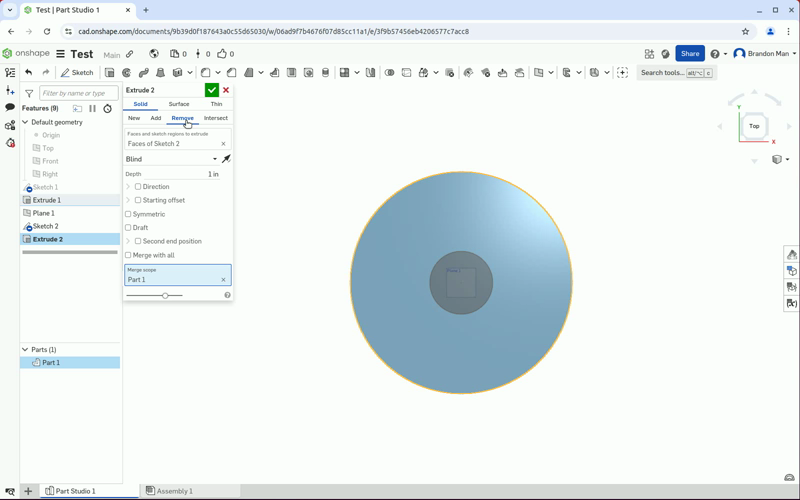
key(tab, 4)
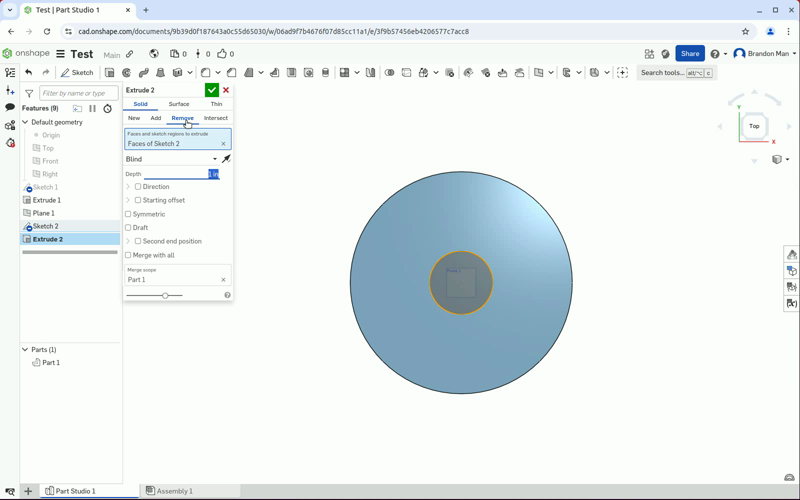
text(4.092)
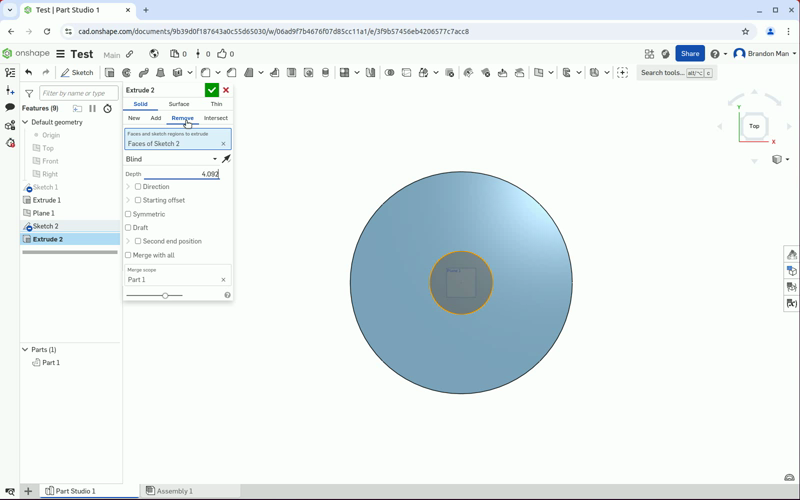
key(tab, 6)
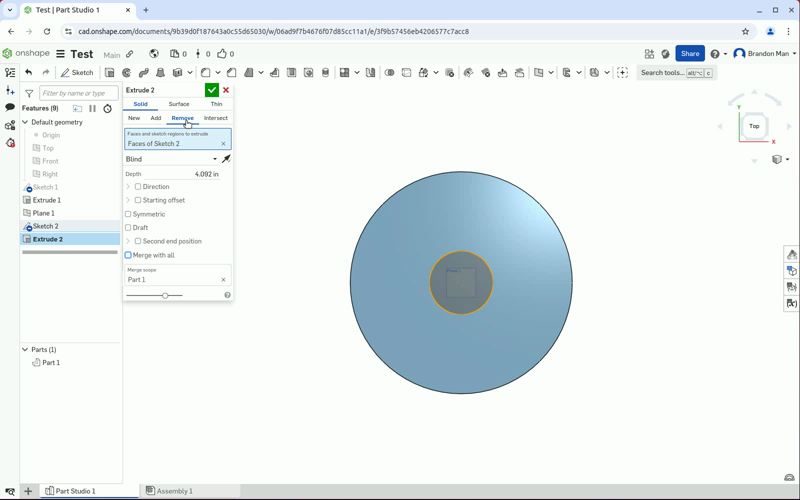
key(space)
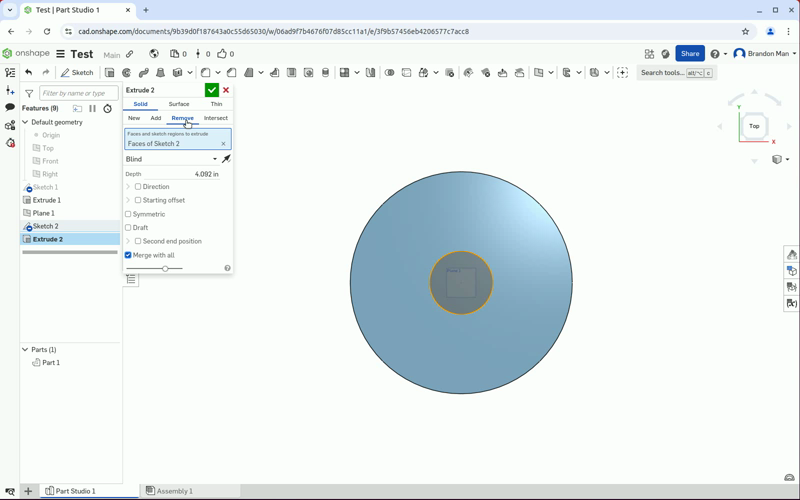
key(enter)
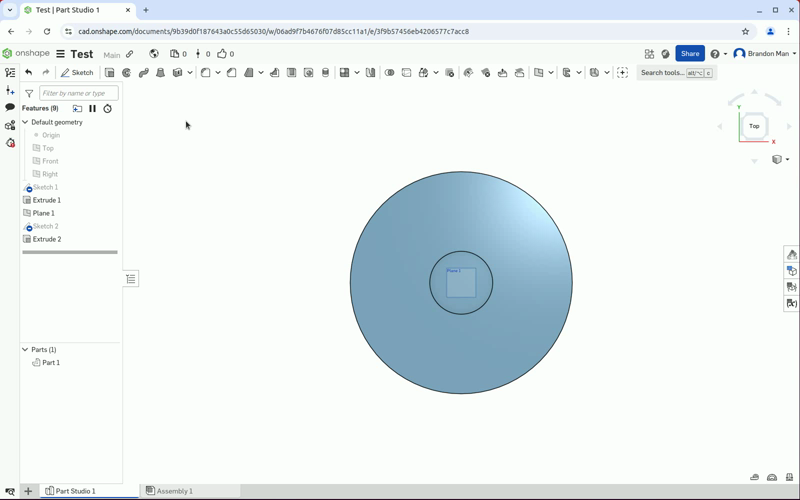
key(shift+h)
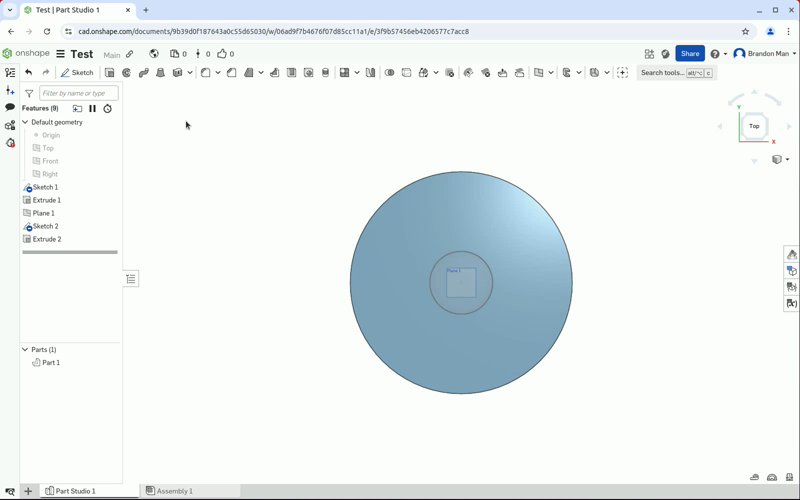
key(shift+h)
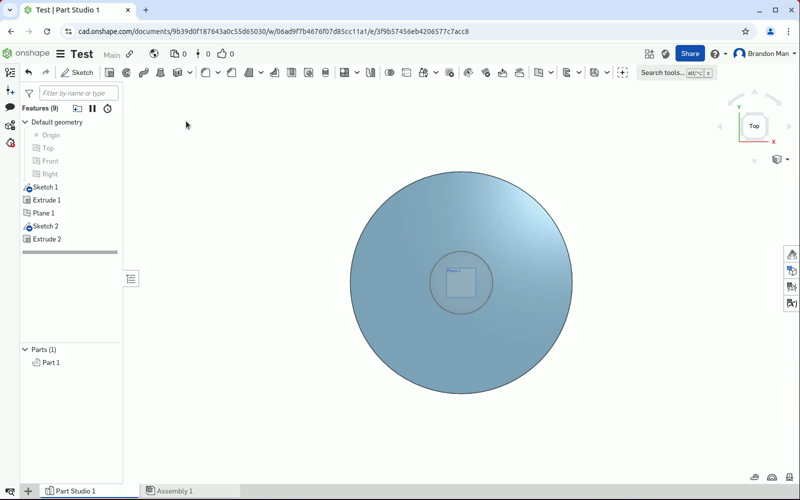
key(shift+7)
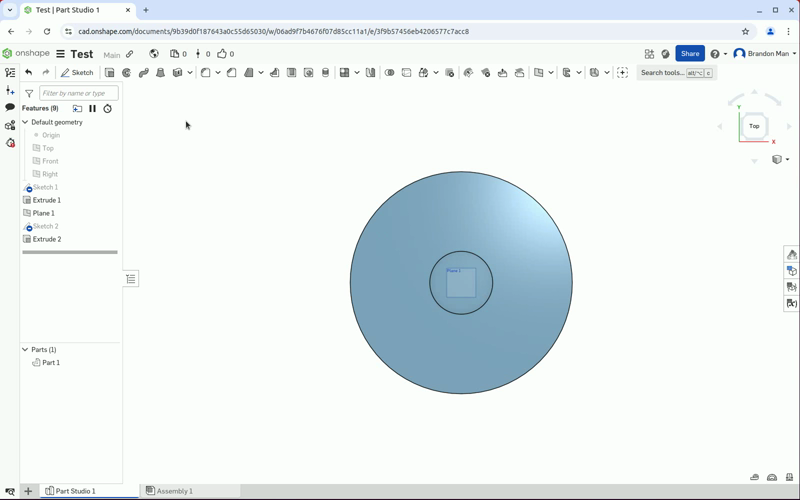
key(up, 3)
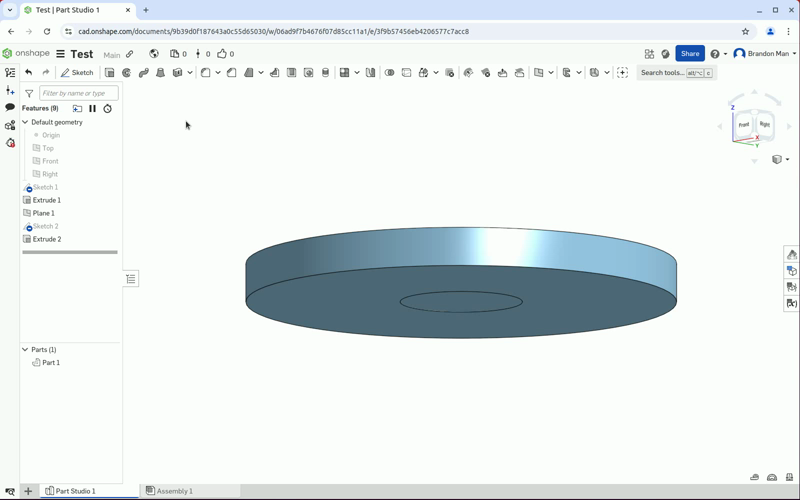
key(left, 3)
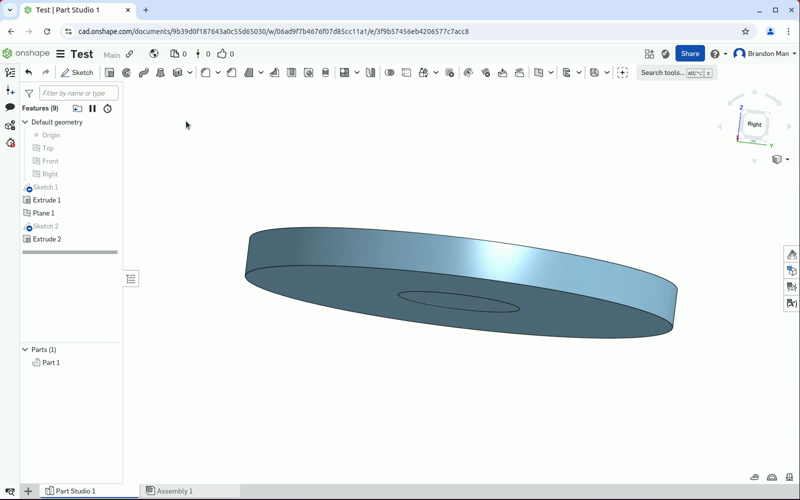
key(right, 3)
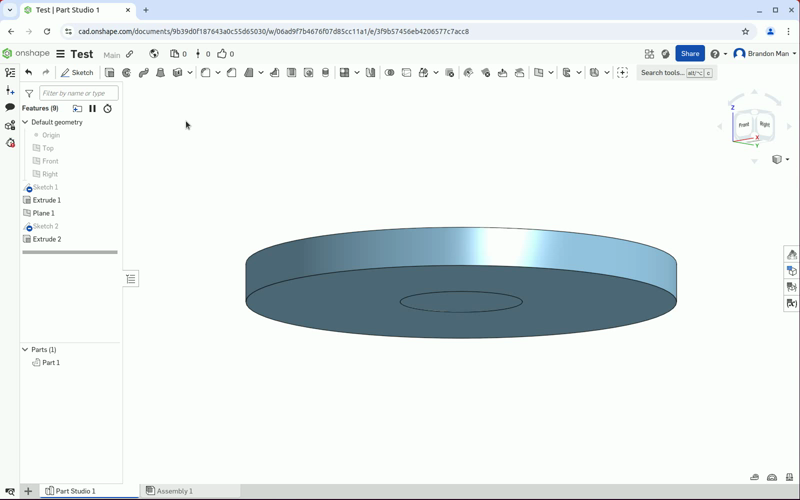
key(down, 3)
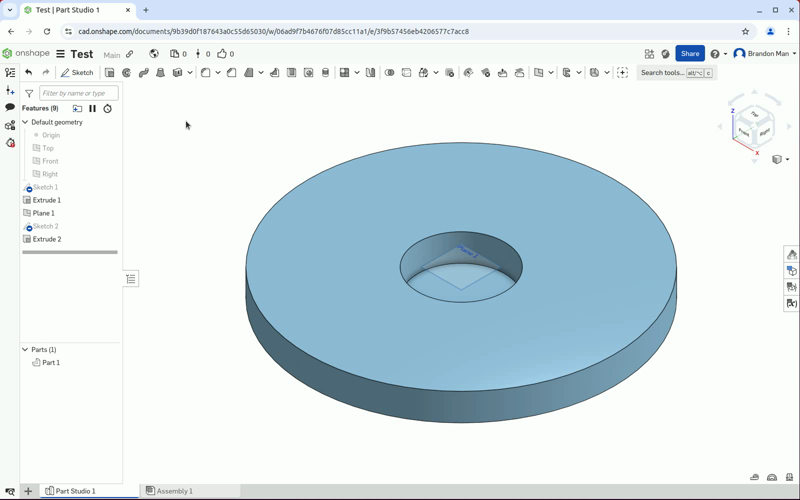
mouse_move(73, 189)
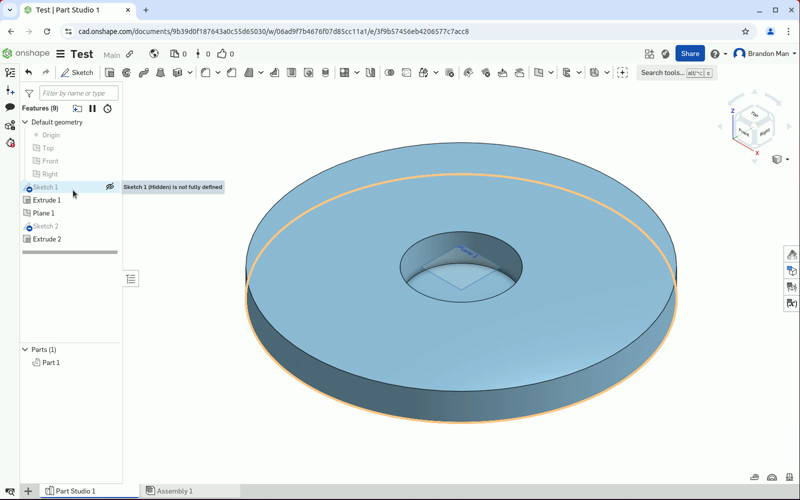
click(73, 189)